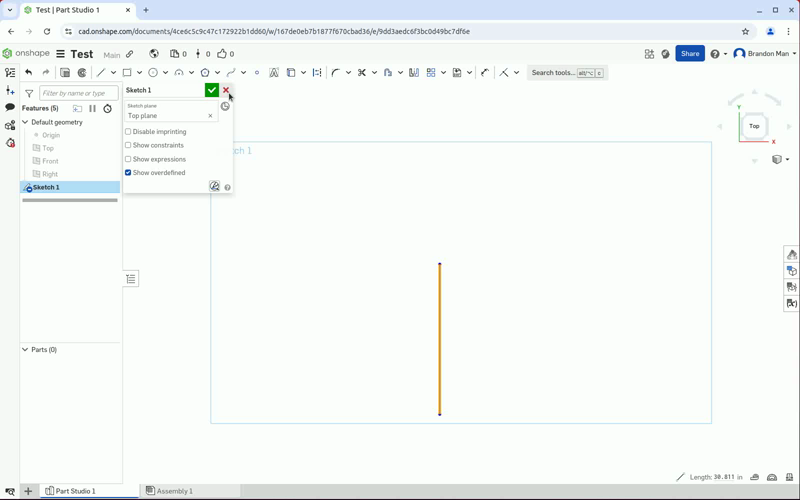
key(shift+h)
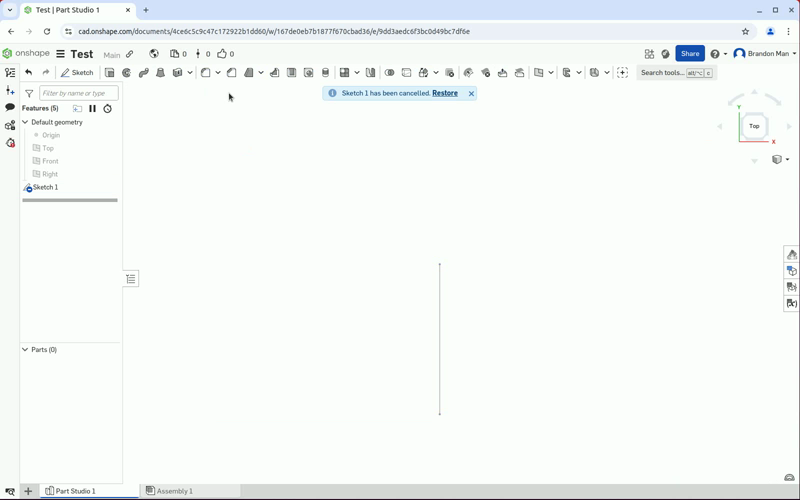
key(shift+s)
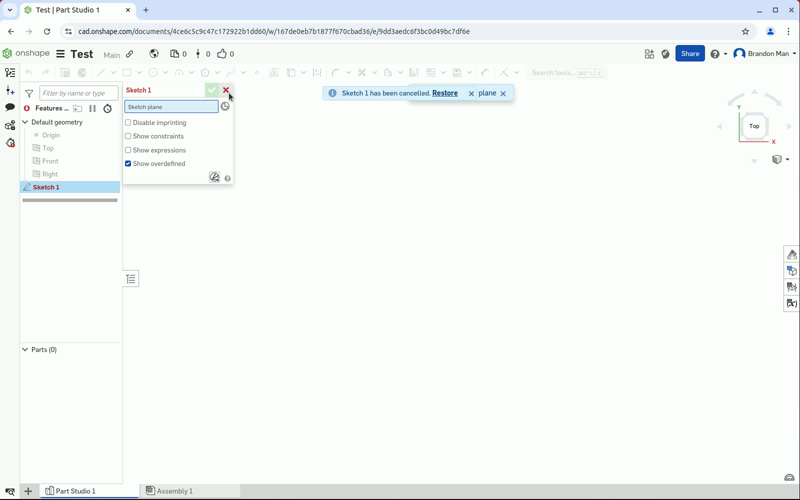
mouse_move(73, 150)
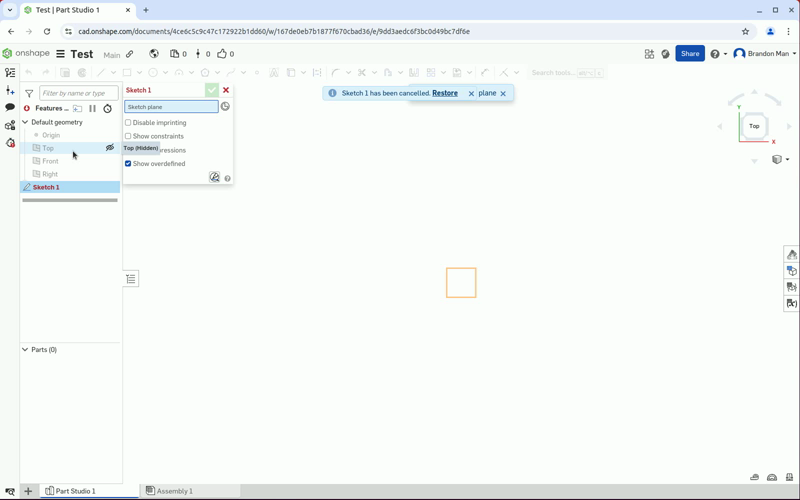
click(73, 150)
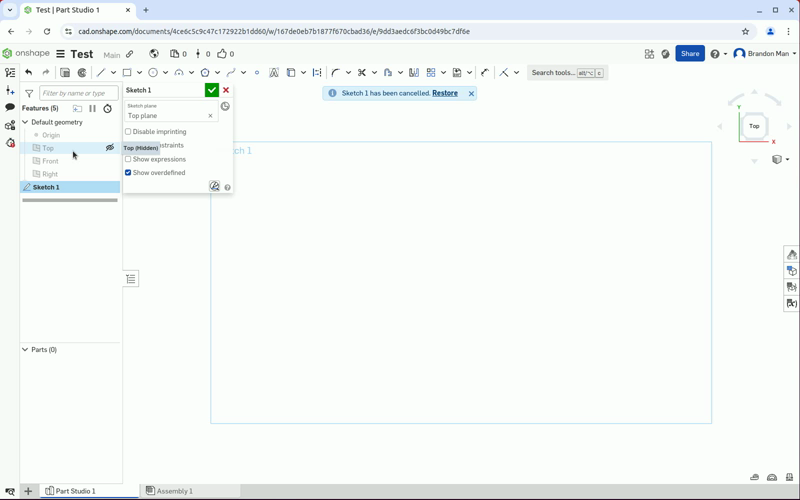
mouse_move(73, 352)
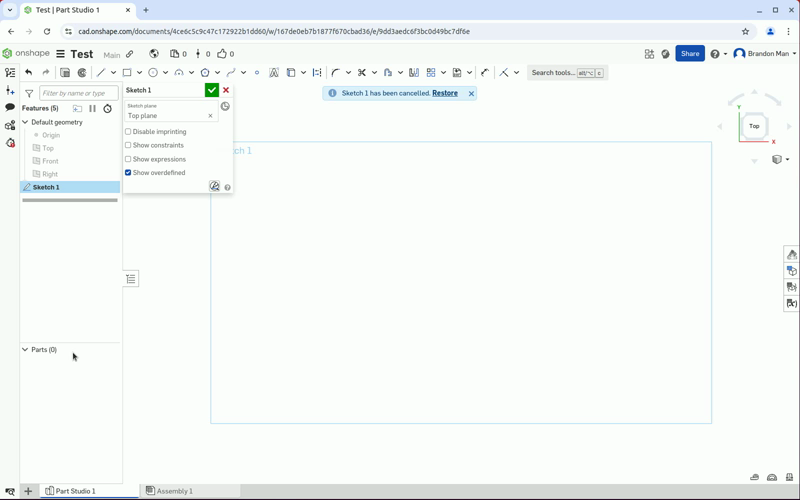
key(y)
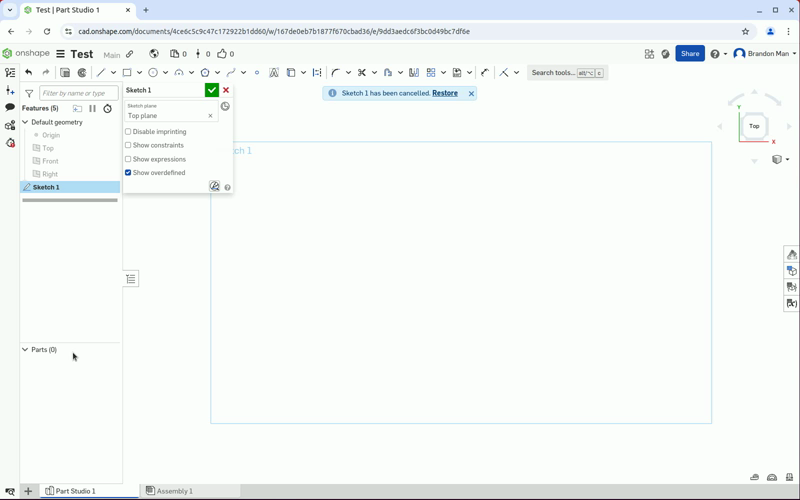
key(l)
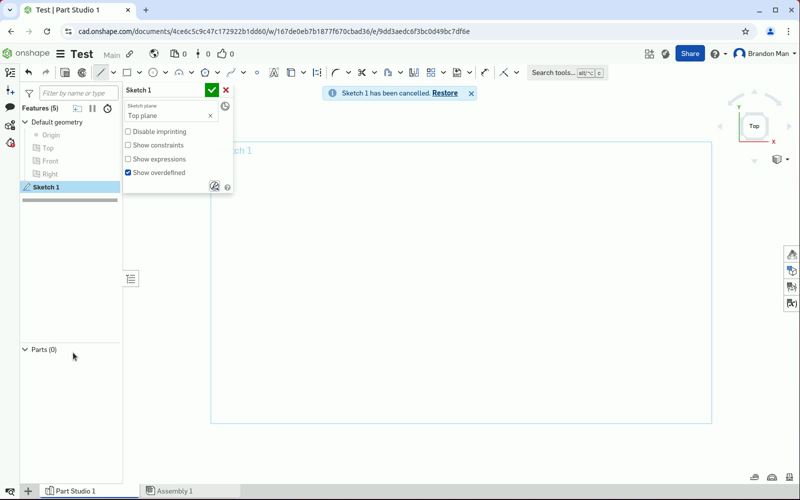
key_down(shift)
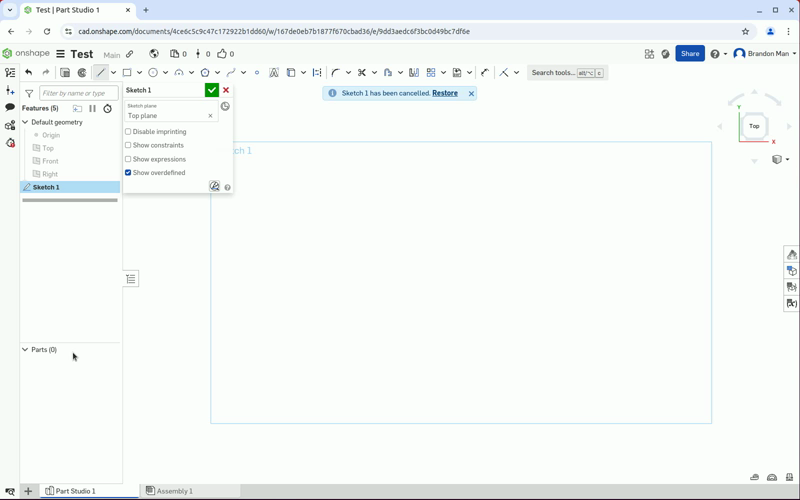
mouse_move(420, 324)
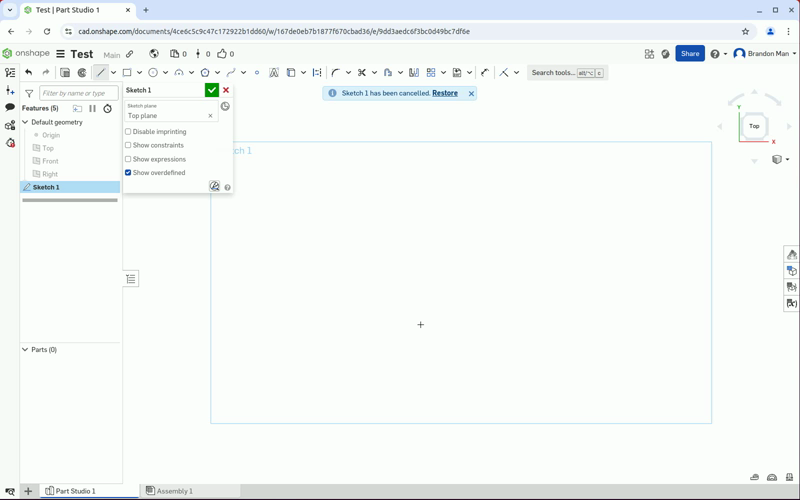
click(420, 324)
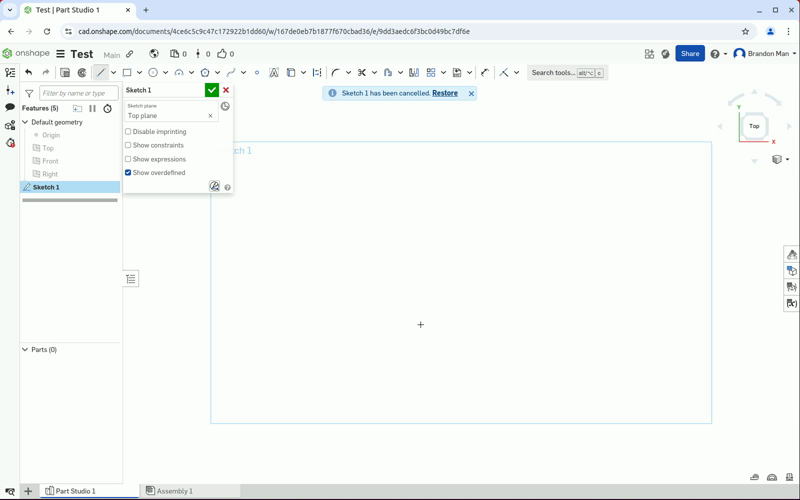
key_up(shift)
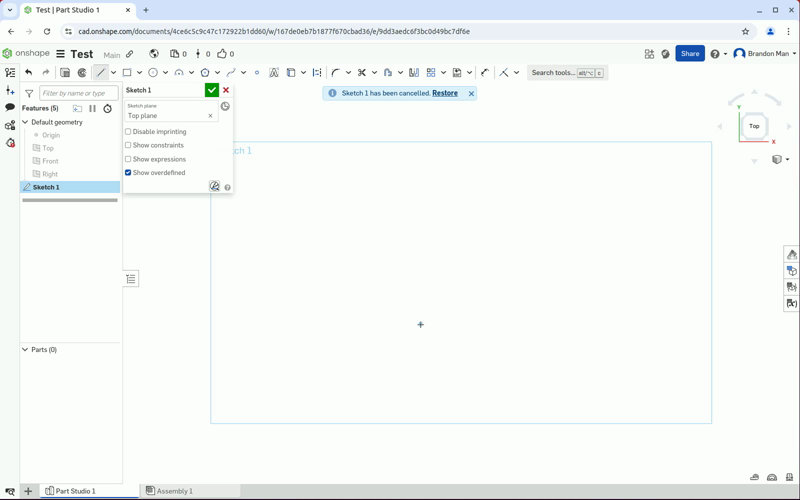
key_down(shift)
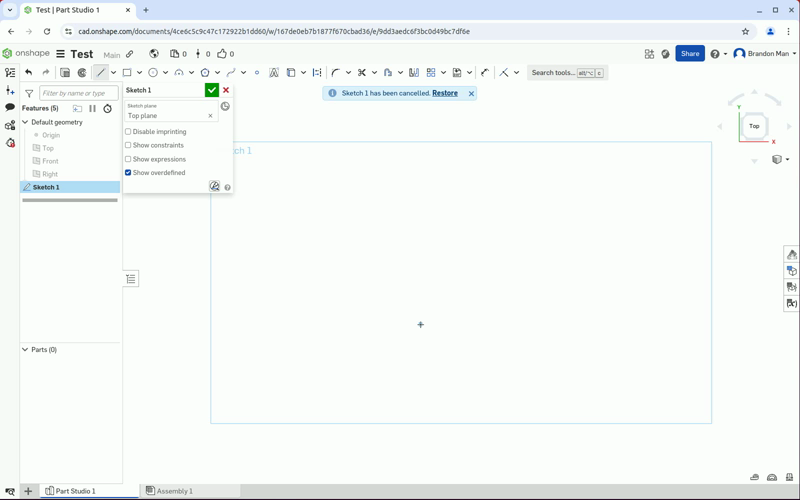
mouse_move(500, 324)
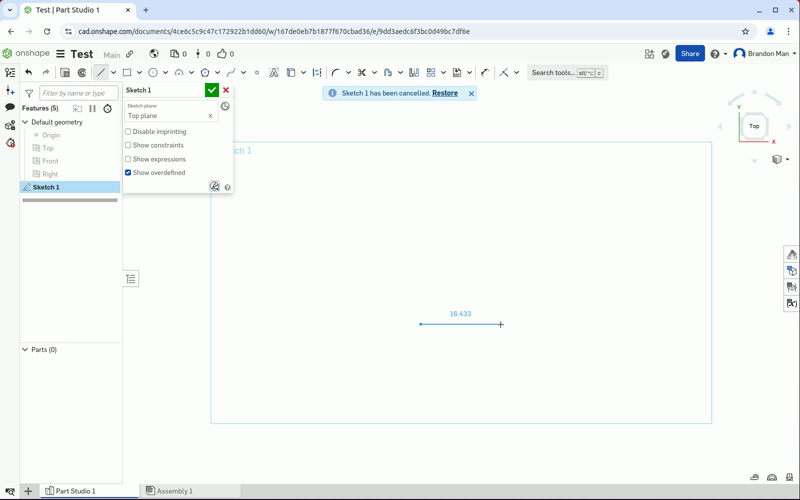
click(500, 324)
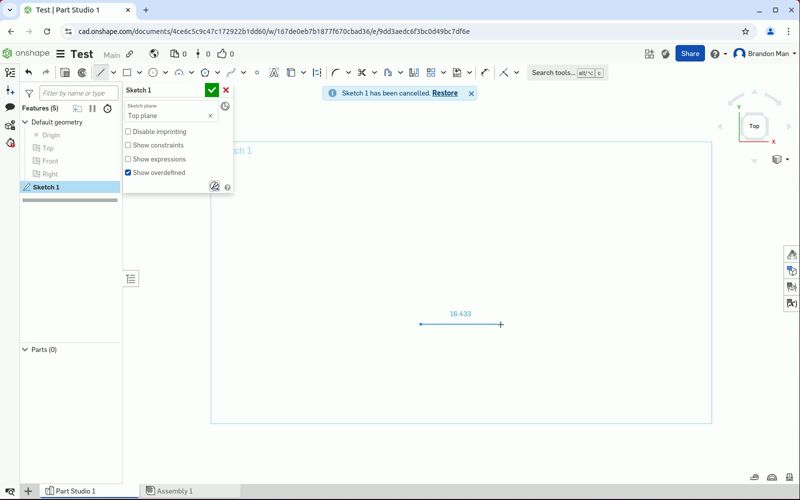
key_up(shift)
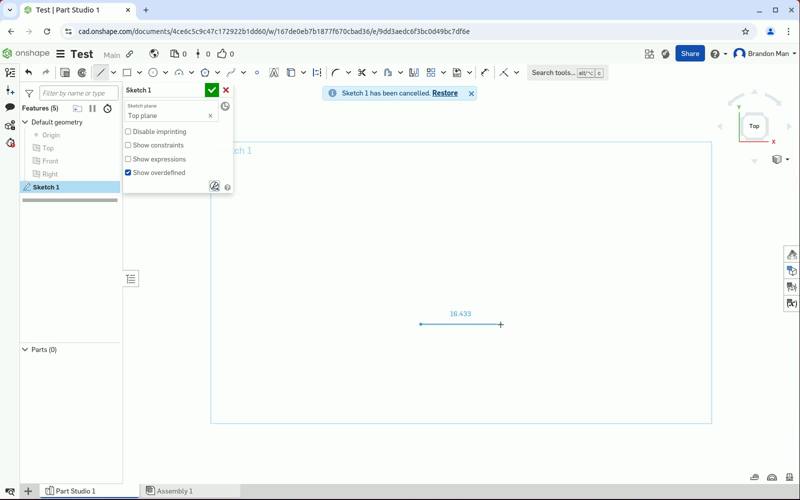
key_down(shift)
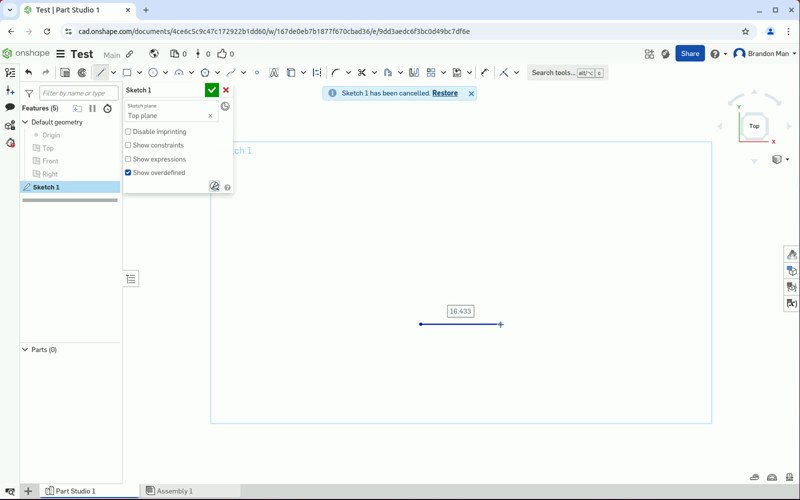
mouse_move(500, 241)
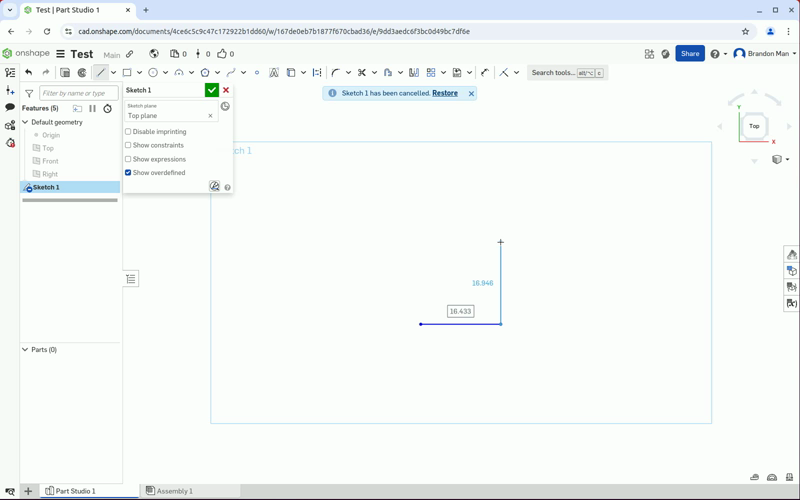
click(500, 241)
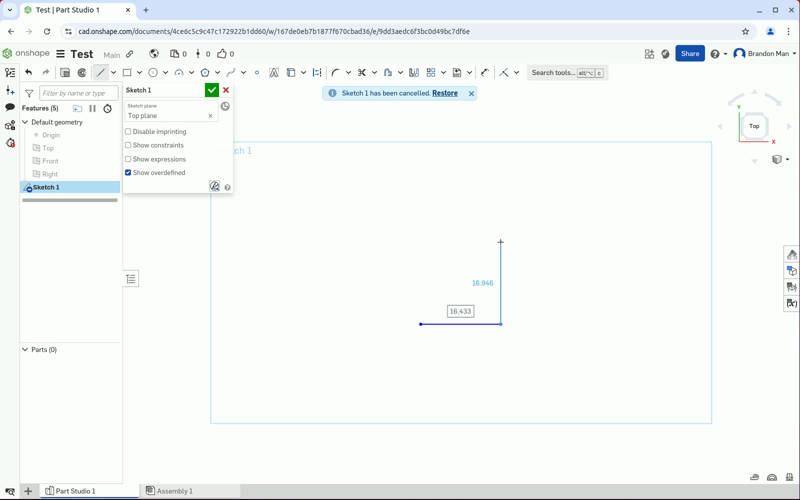
key_up(shift)
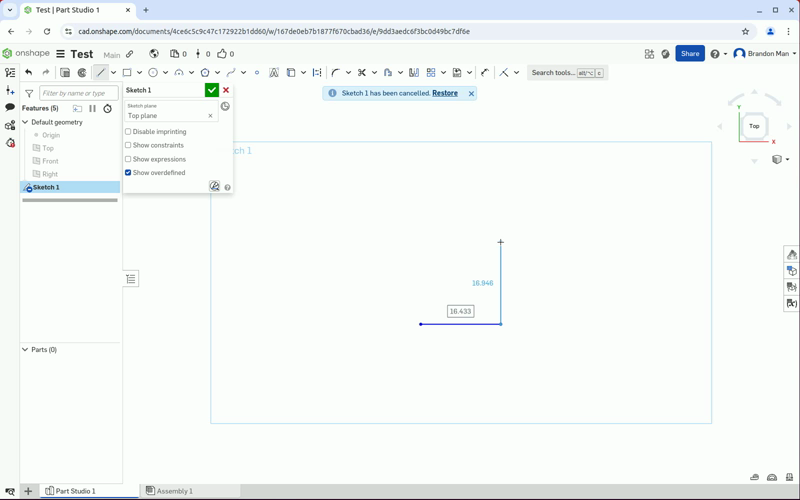
key_down(shift)
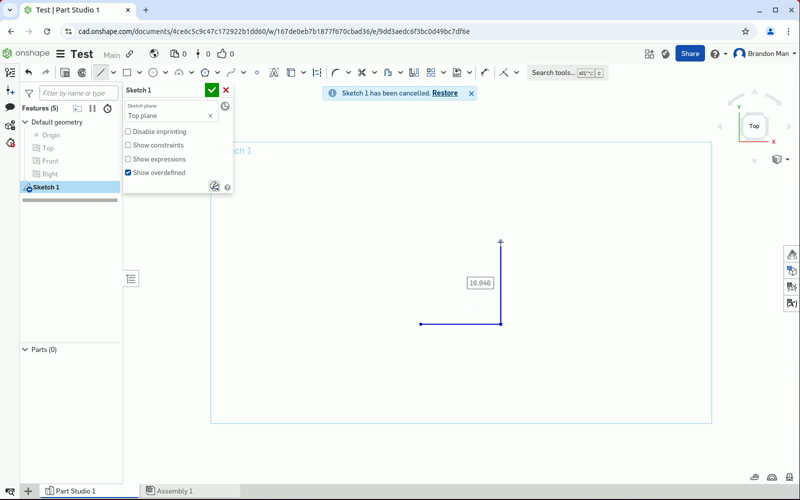
mouse_move(420, 241)
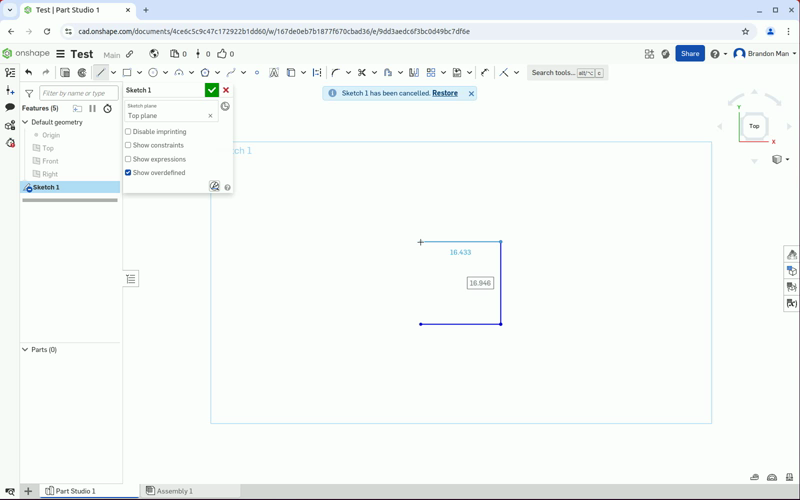
click(420, 241)
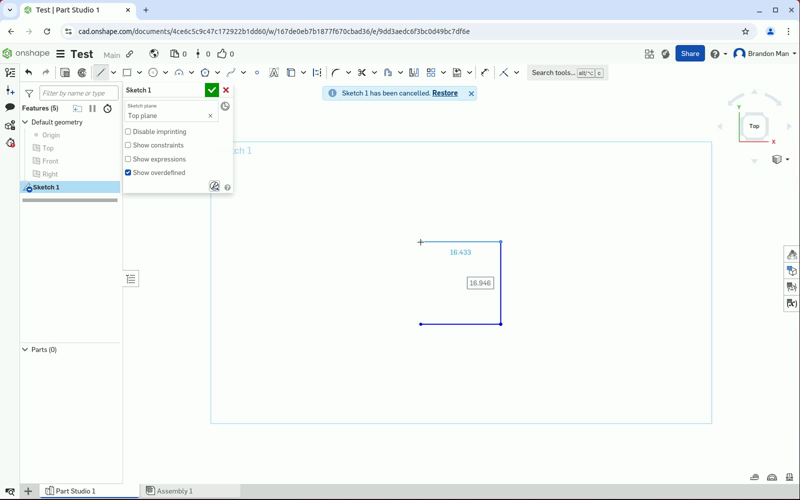
key_up(shift)
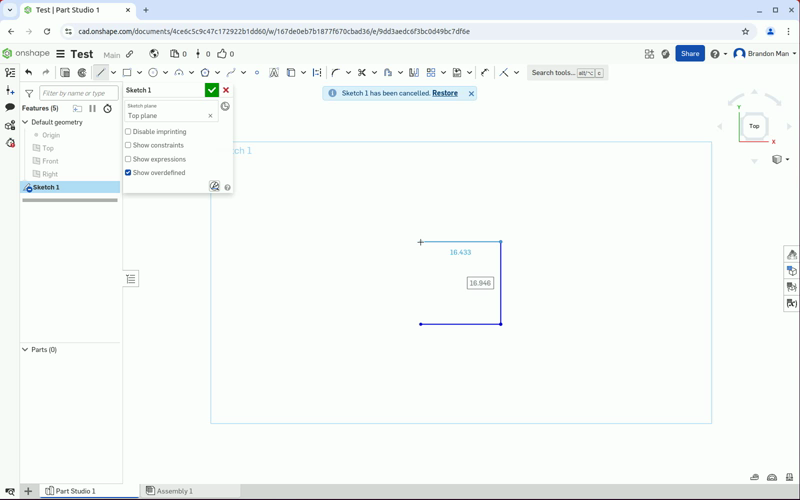
key_down(shift)
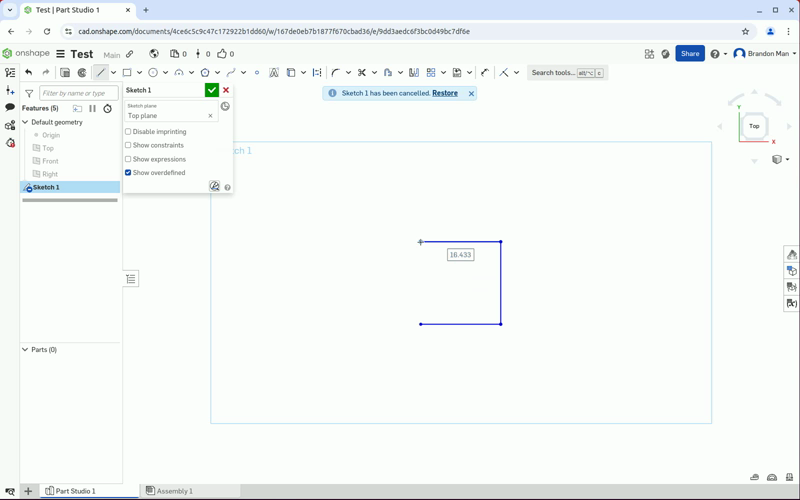
mouse_move(420, 324)
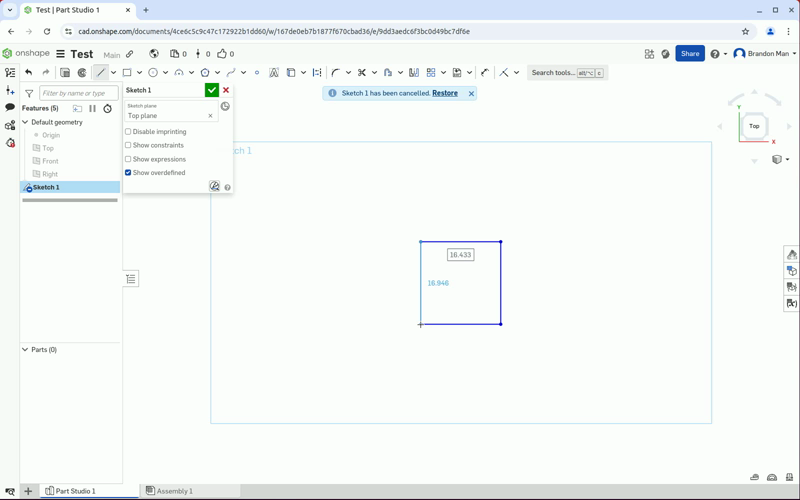
key_up(shift)
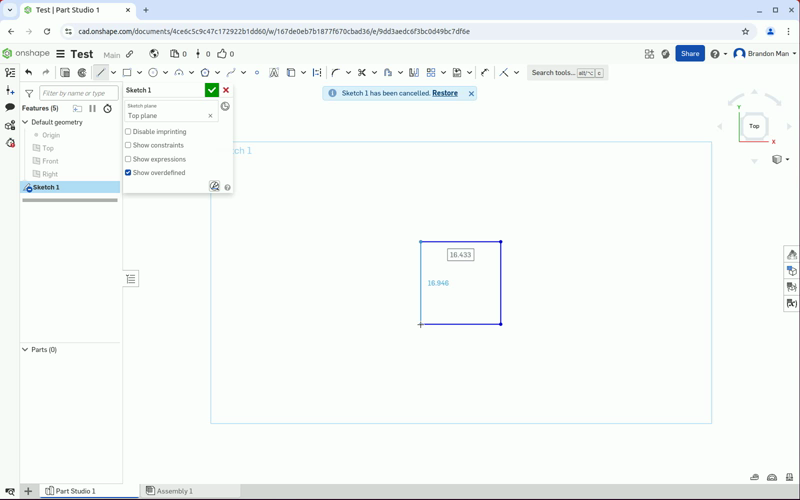
click(420, 324)
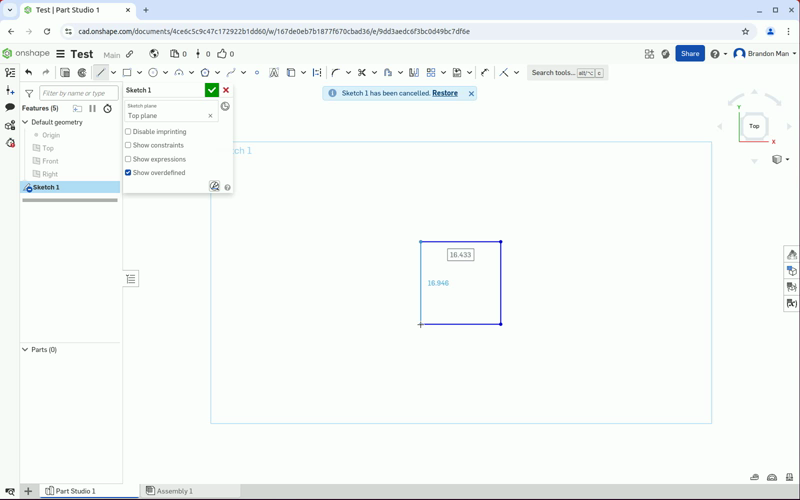
key(esc)
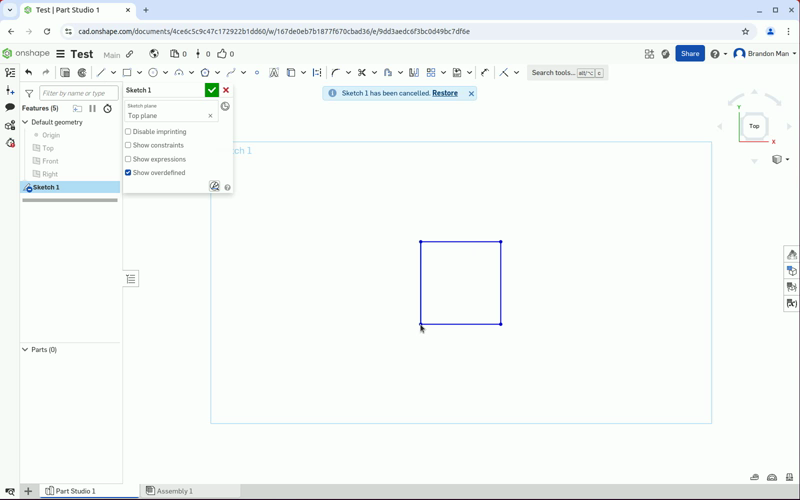
mouse_move(441, 308)
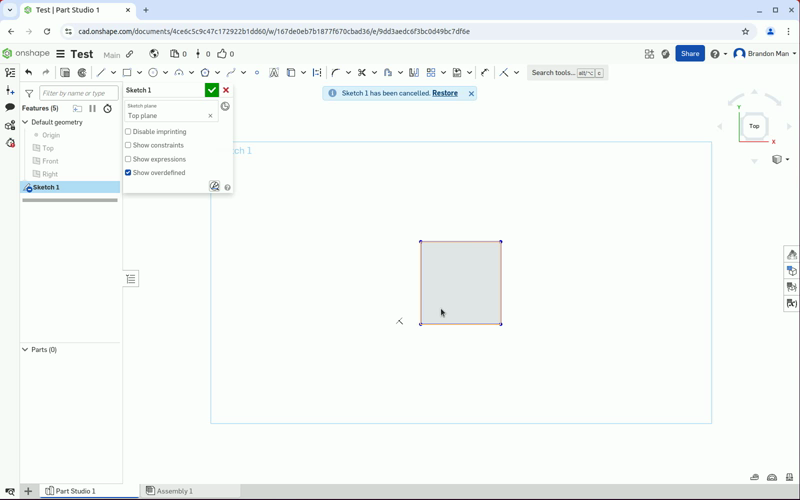
click(441, 308)
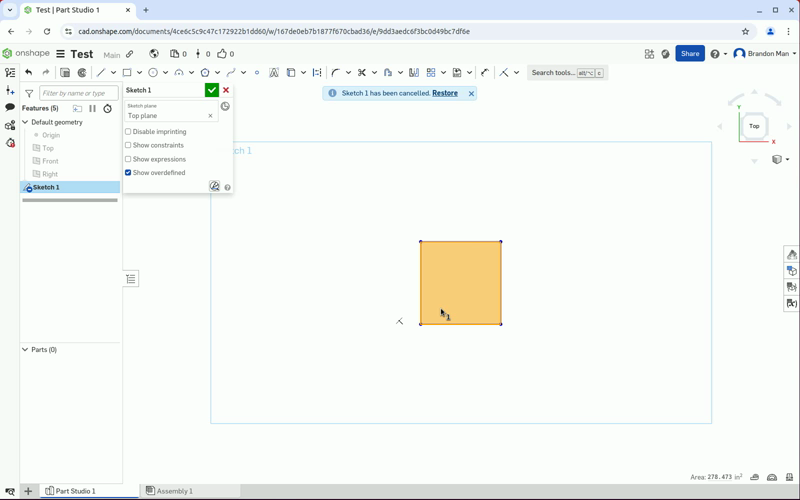
mouse_move(73, 352)
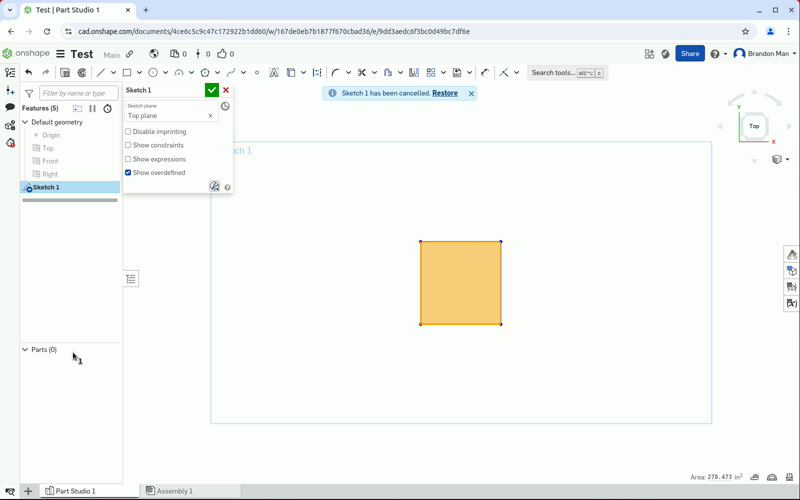
key(shift+y)
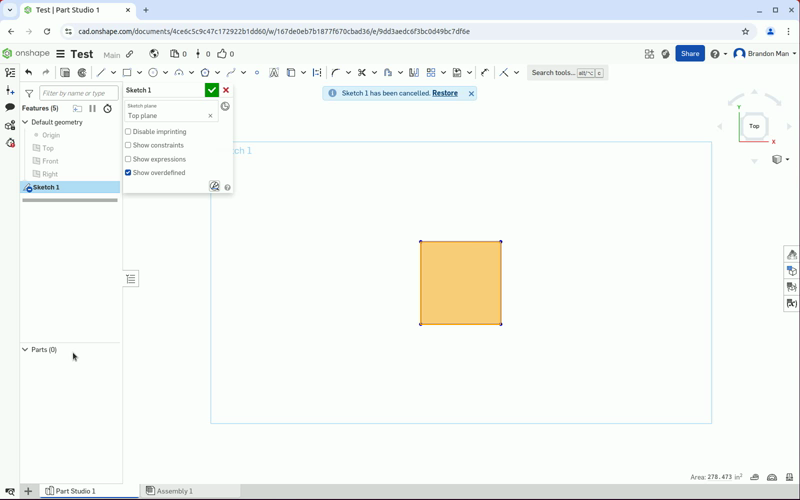
key(shift+e)
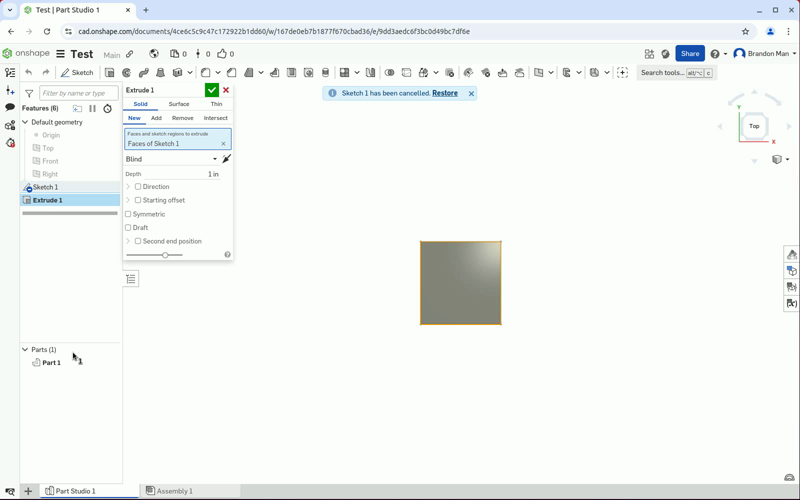
mouse_move(143, 106)
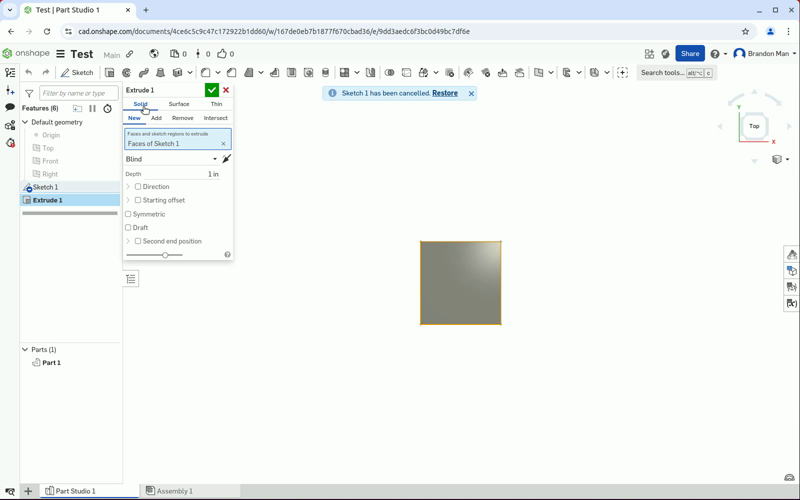
click(143, 106)
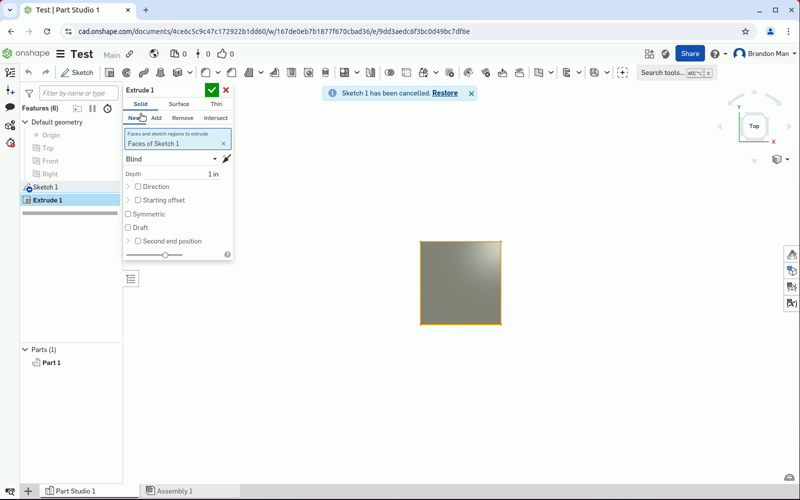
mouse_move(137, 120)
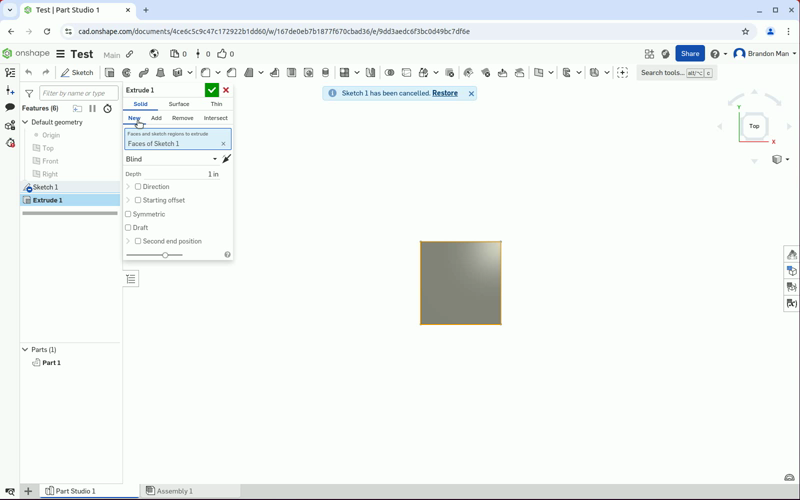
click(137, 120)
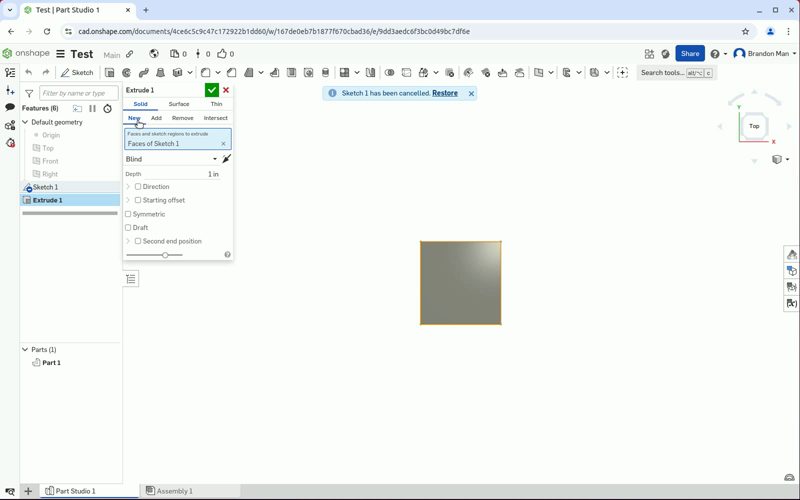
key(tab, 4)
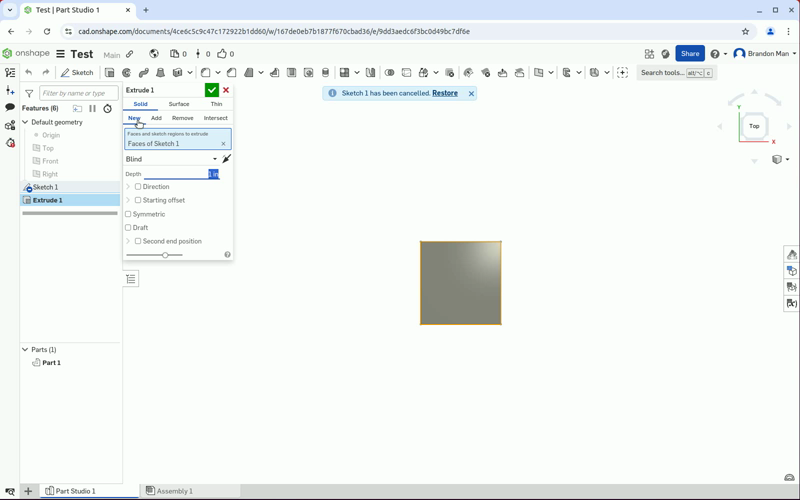
text(23.108)
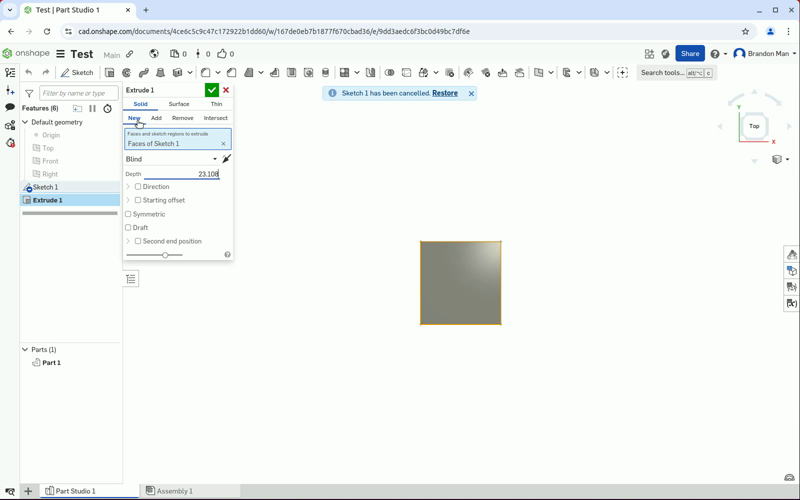
key(enter)
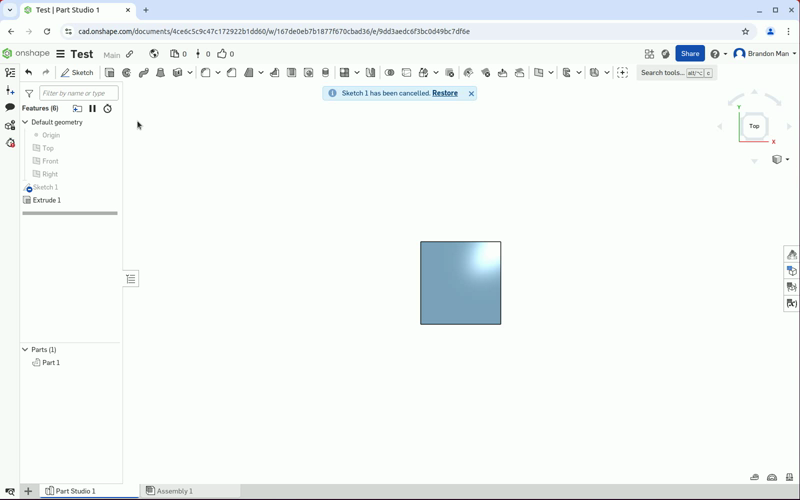
key(shift+h)
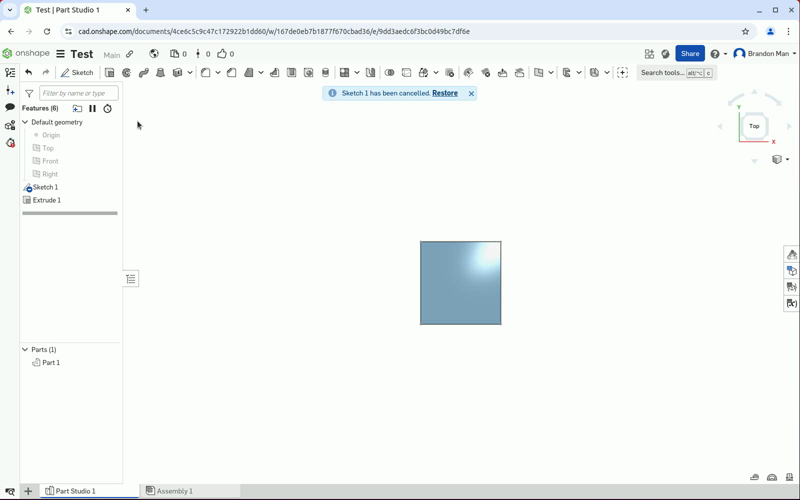
key(shift+h)
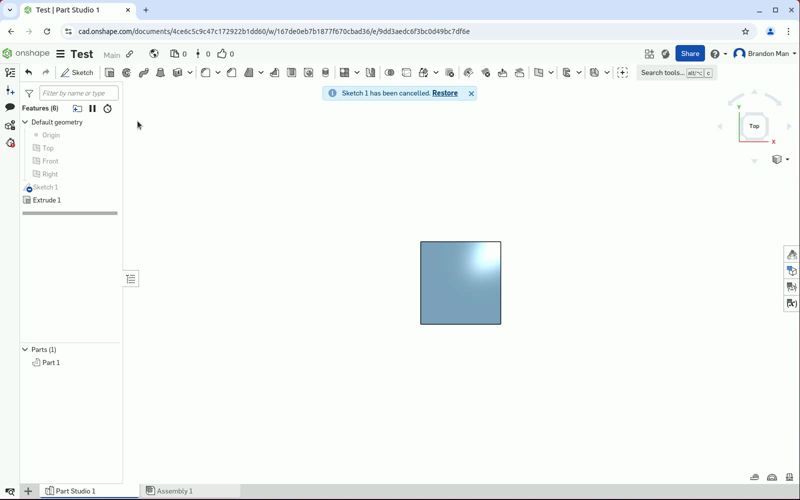
mouse_move(73, 189)
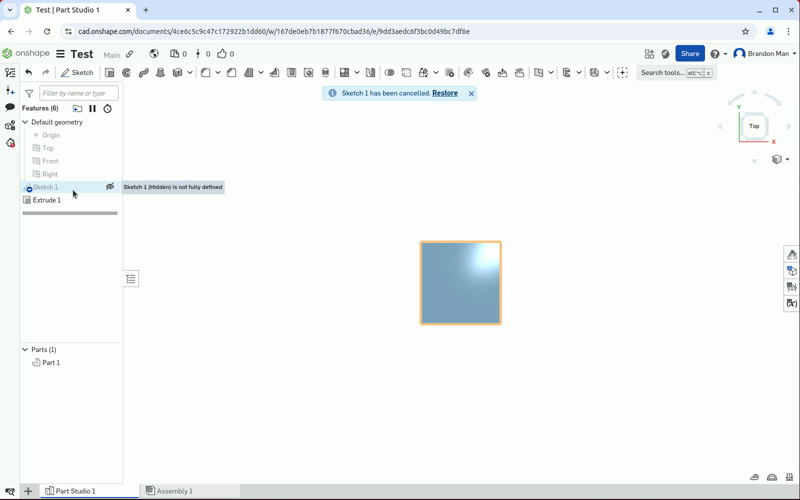
click(73, 189)
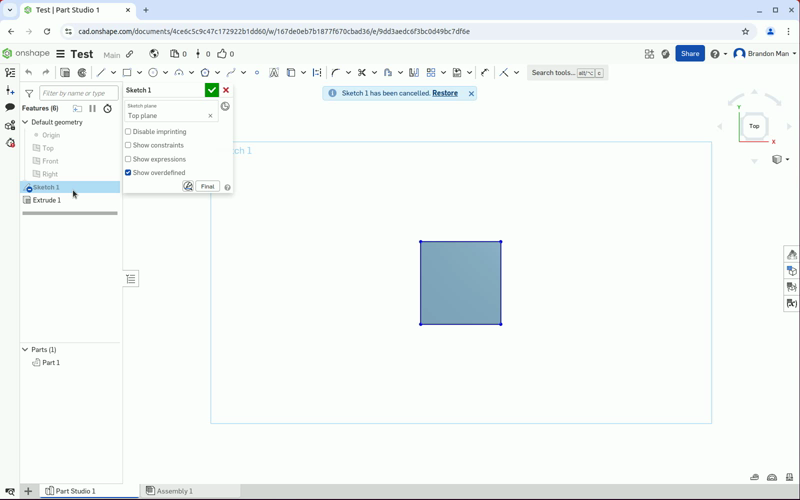
mouse_move(229, 92)
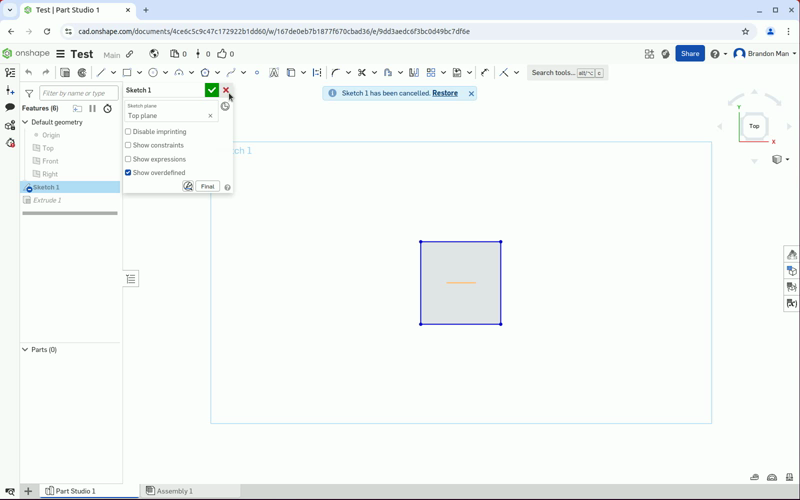
click(229, 92)
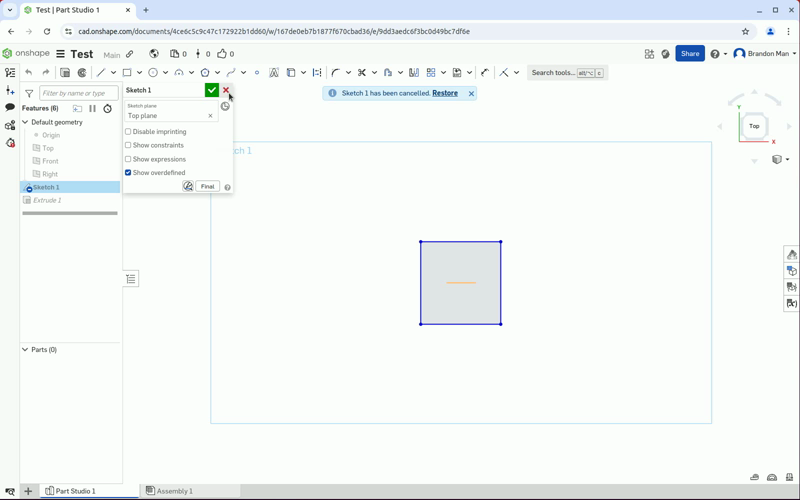
key(shift+s)
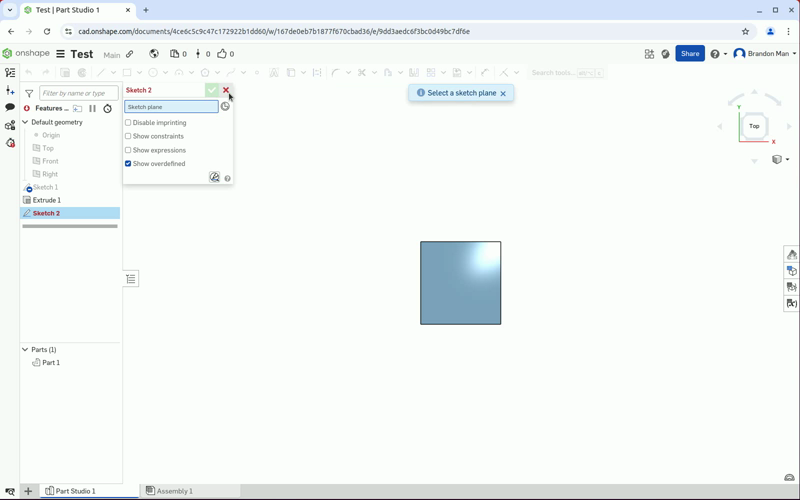
mouse_move(73, 150)
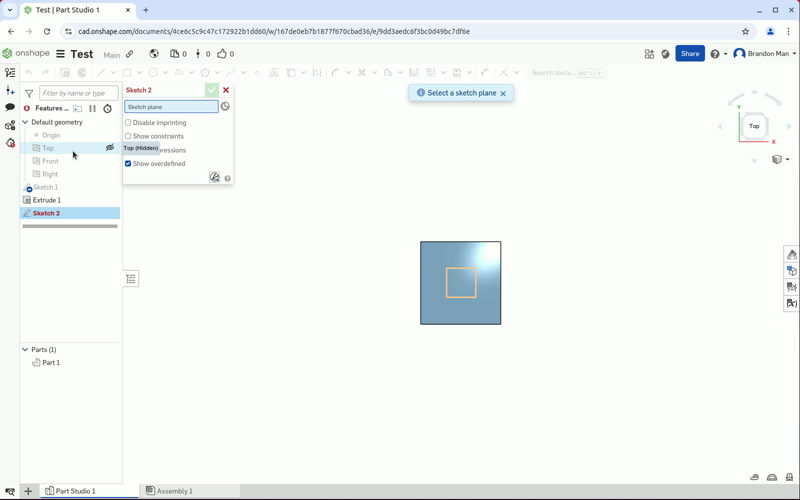
click(73, 150)
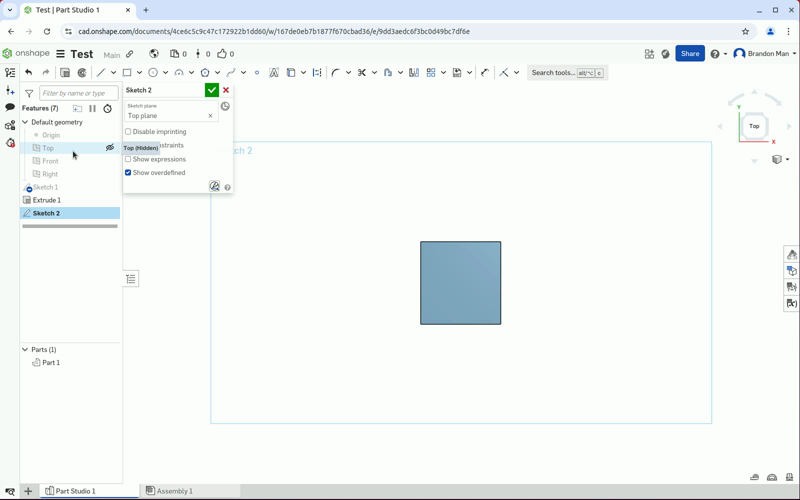
mouse_move(73, 352)
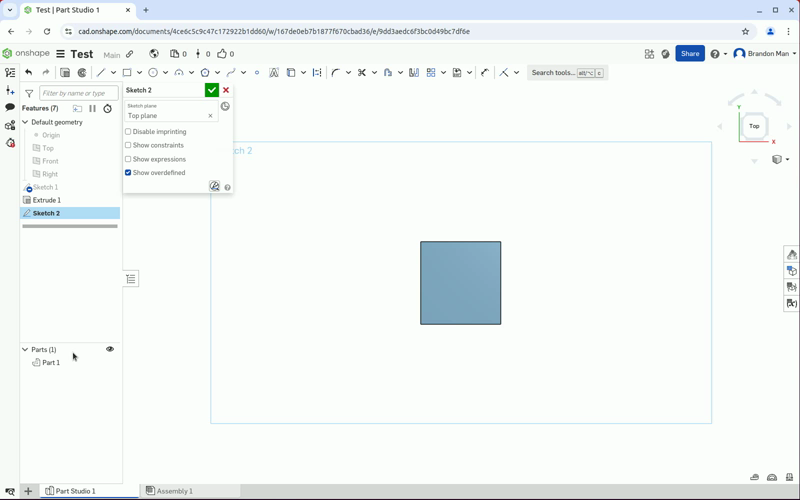
key(y)
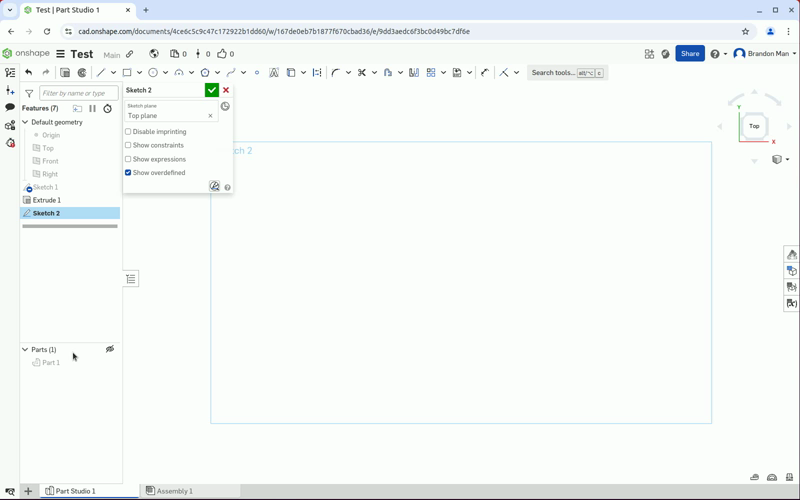
key(c)
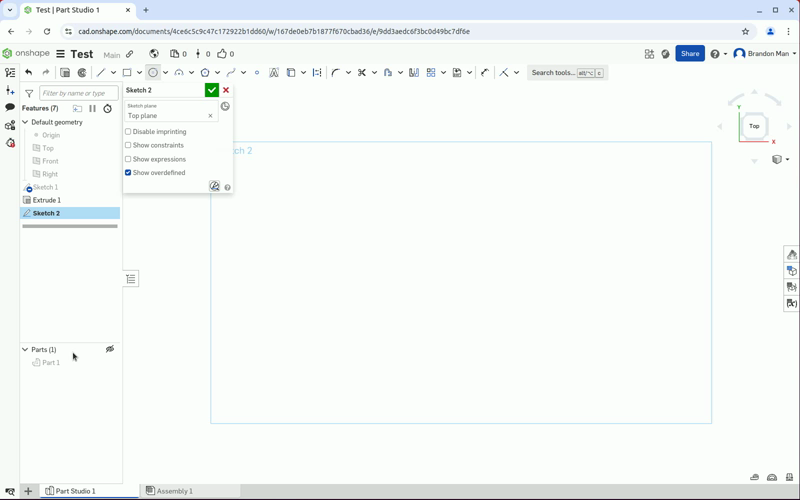
key_down(shift)
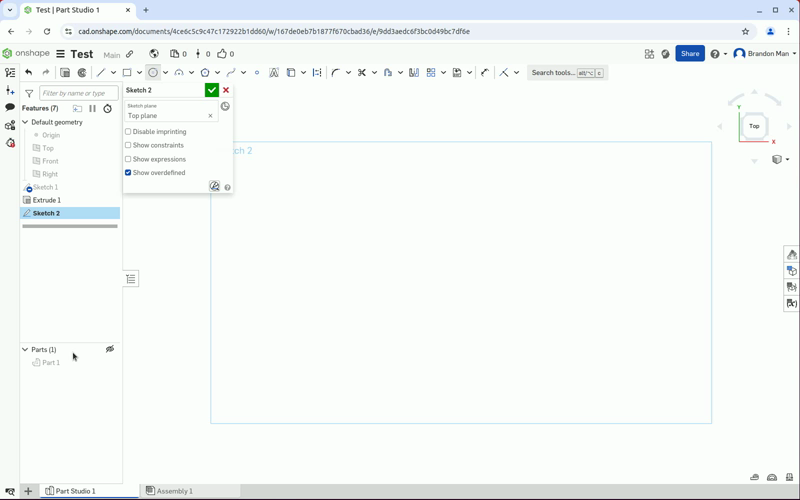
mouse_move(461, 282)
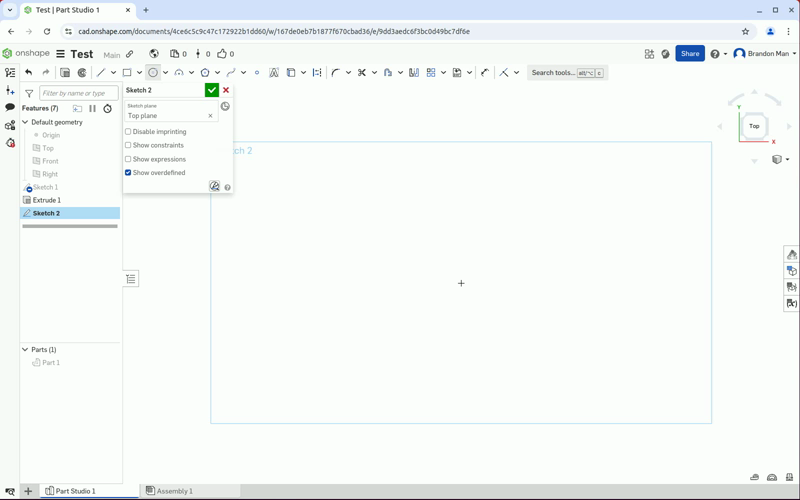
click(461, 282)
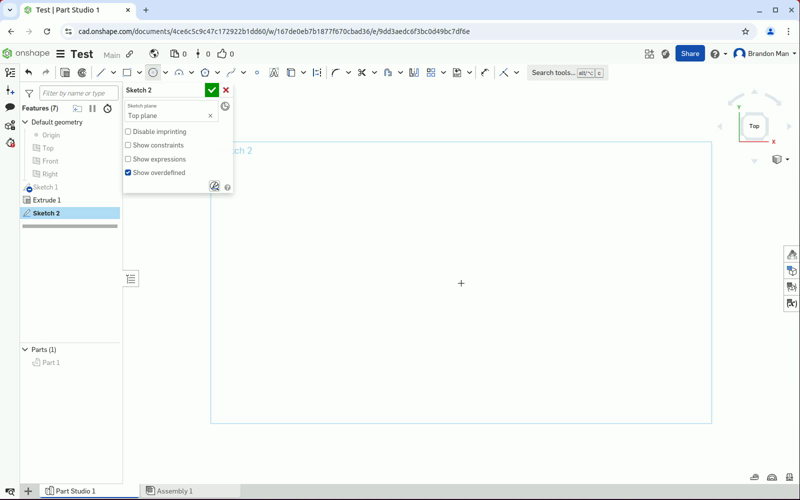
key_up(shift)
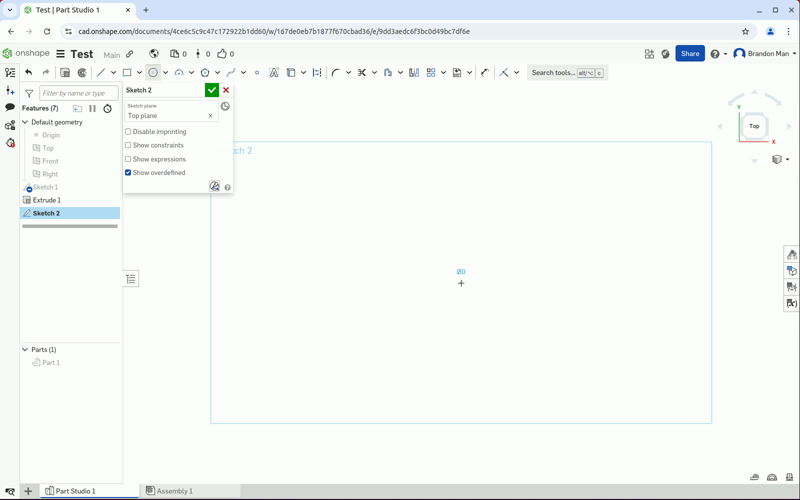
mouse_move(490, 282)
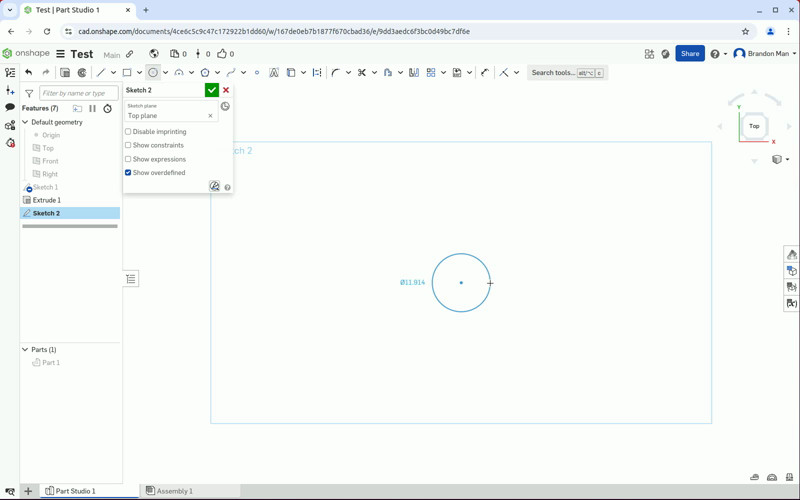
click(490, 282)
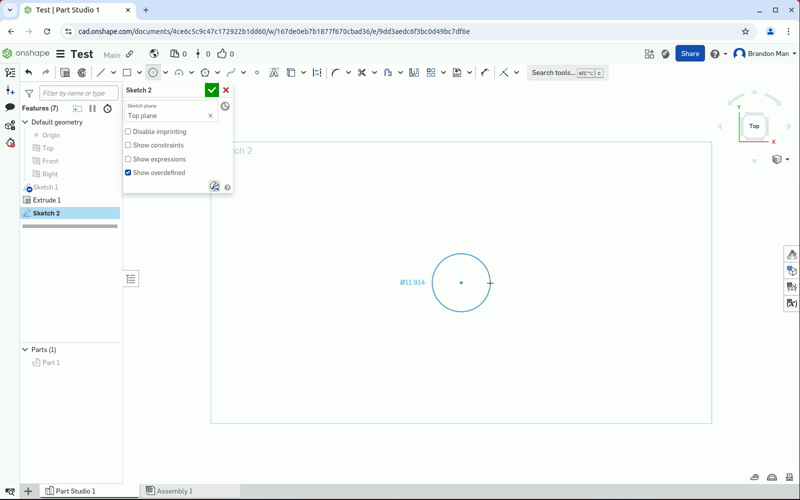
key(esc)
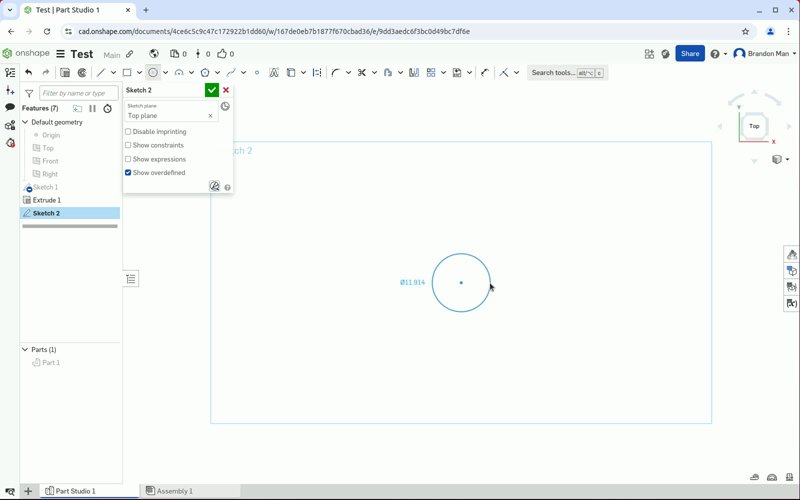
mouse_move(472, 289)
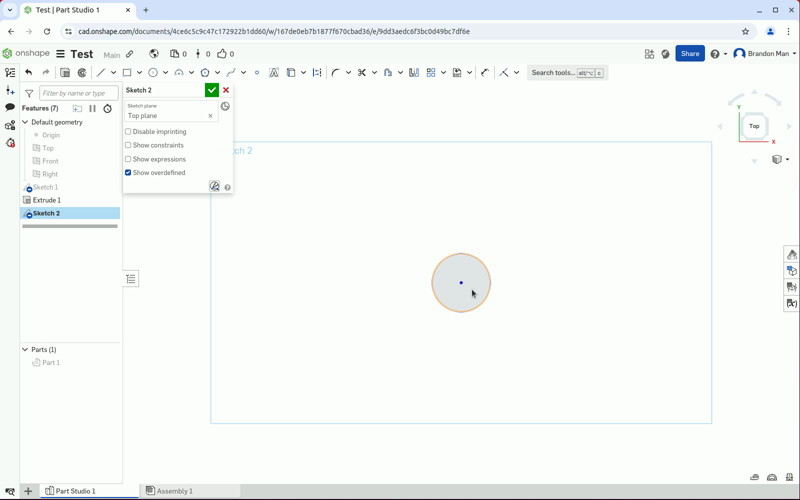
click(472, 289)
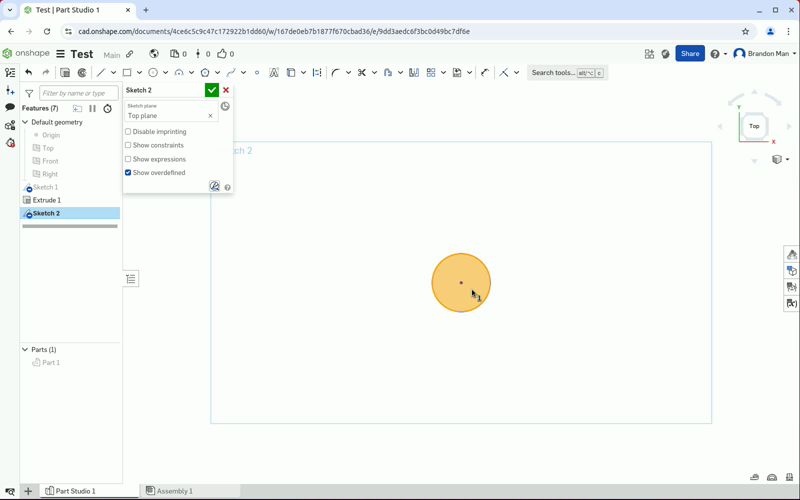
mouse_move(73, 352)
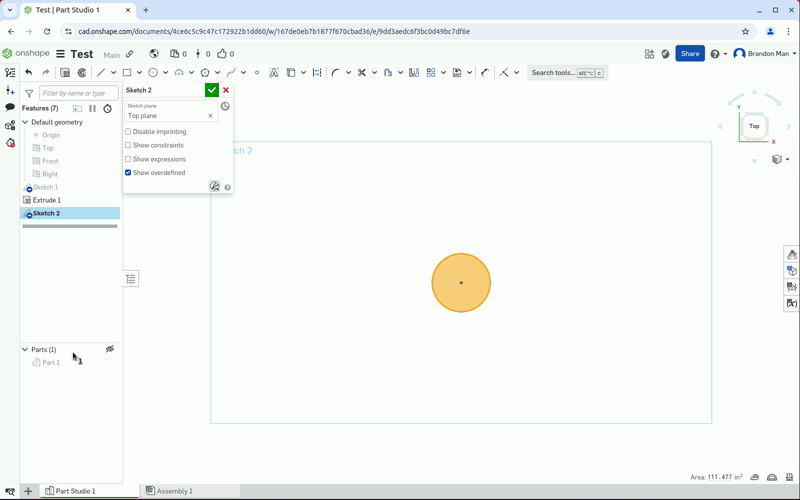
key(shift+y)
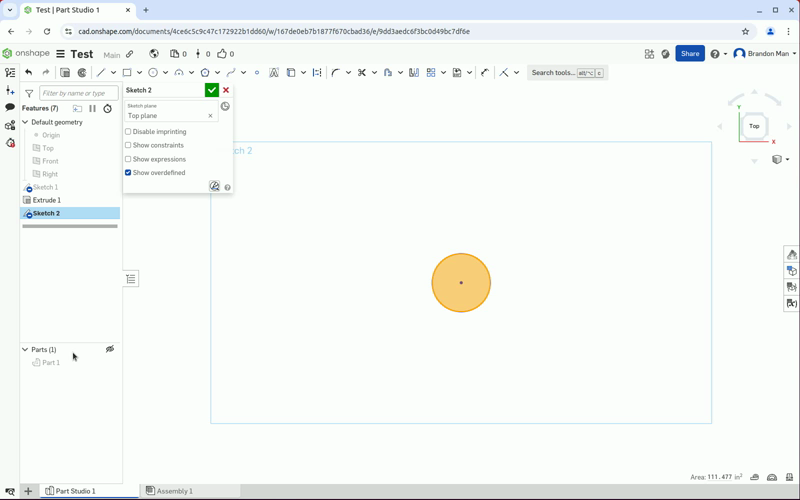
key(shift+e)
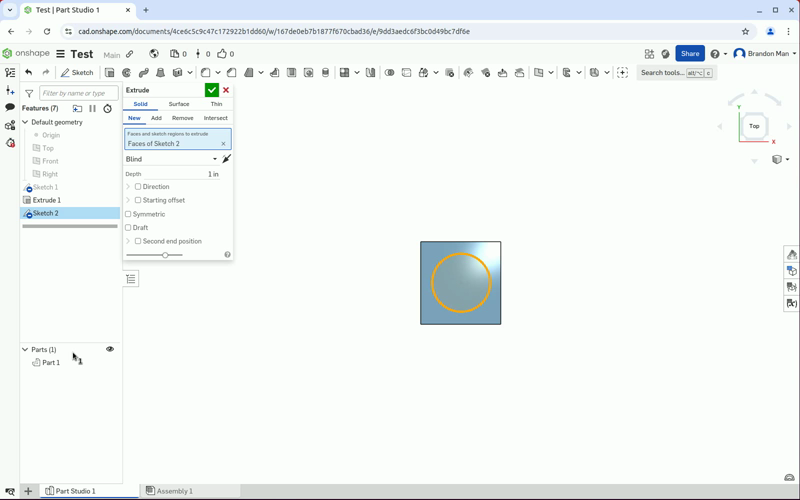
mouse_move(143, 106)
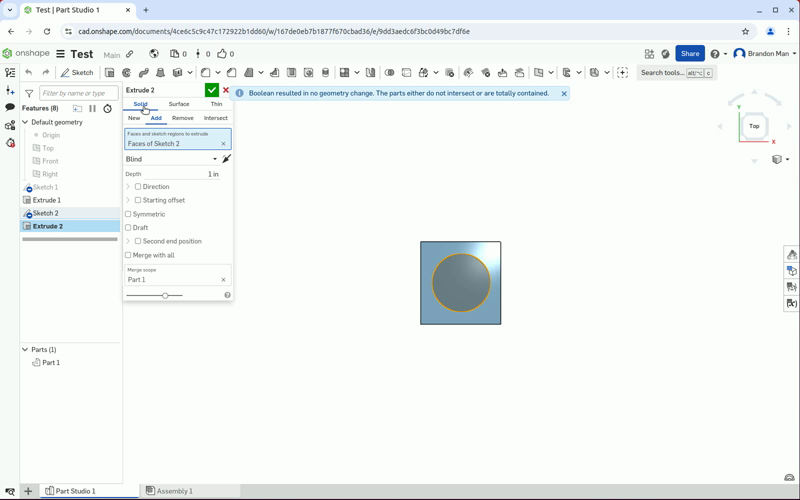
click(143, 106)
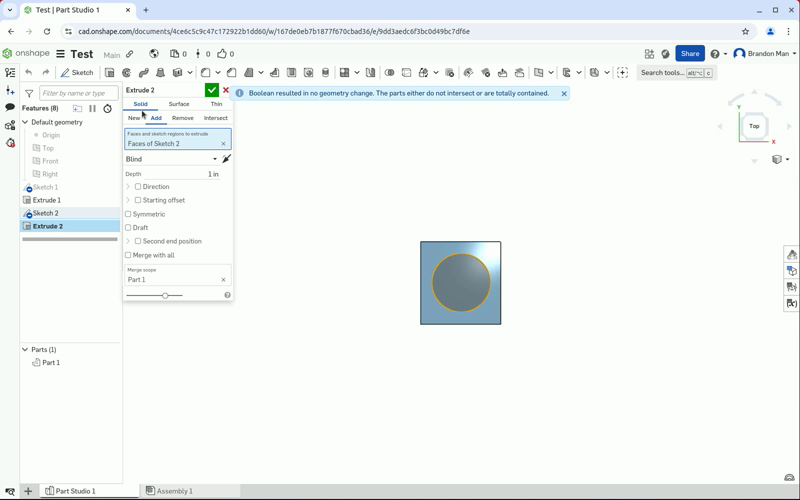
mouse_move(137, 120)
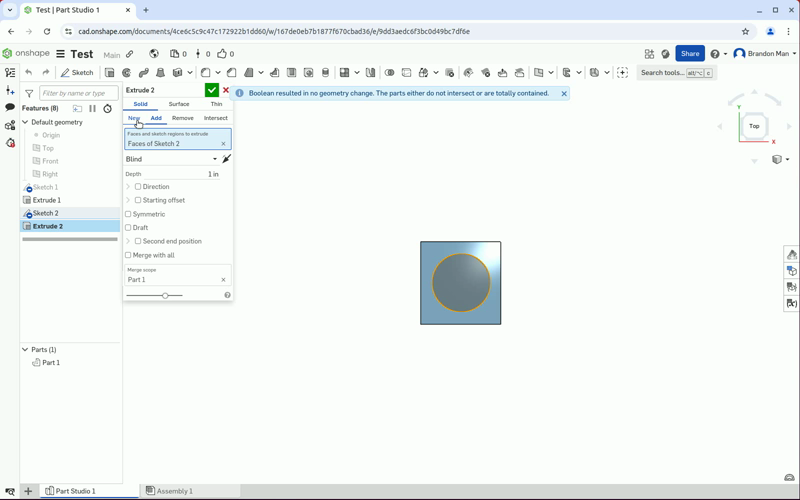
click(137, 120)
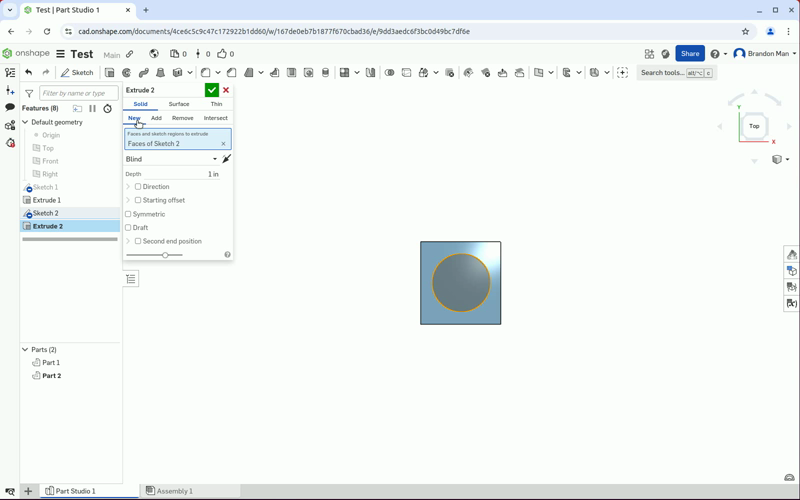
key(tab, 4)
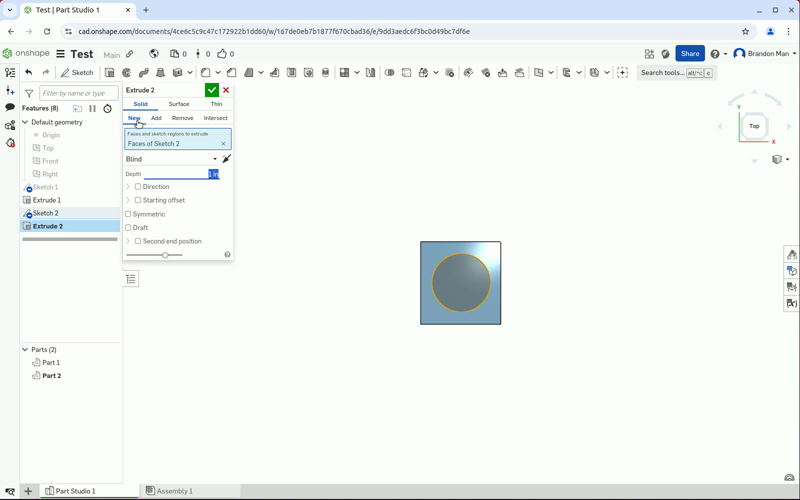
text(23.108)
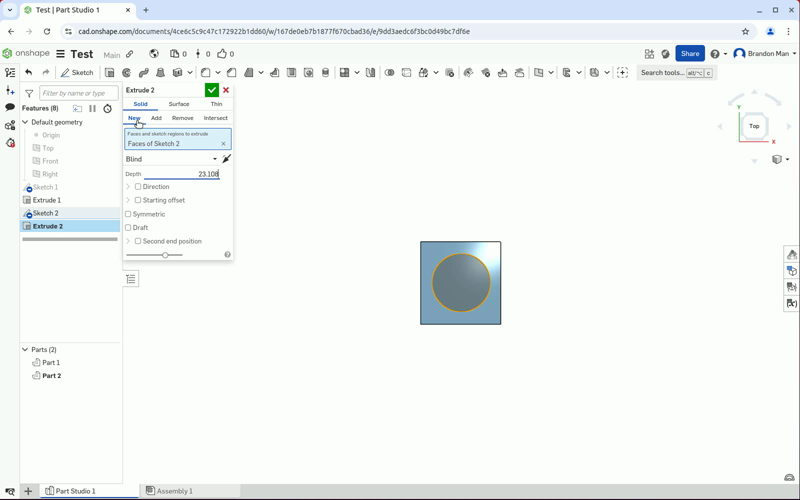
key(enter)
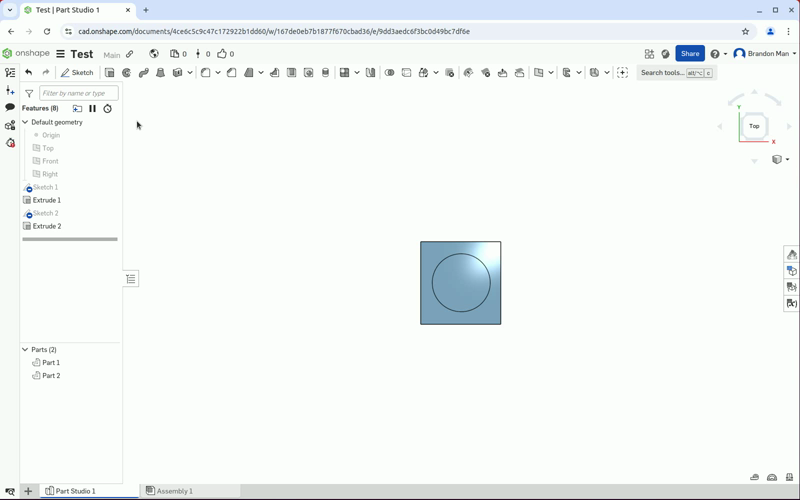
key(shift+h)
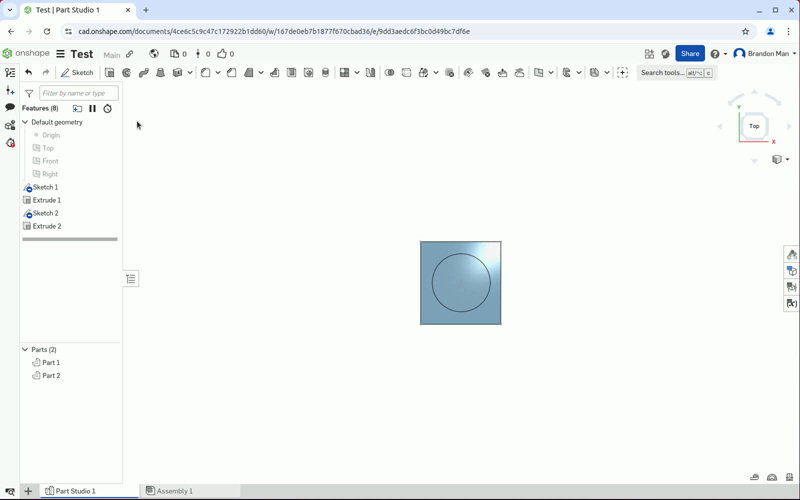
key(shift+h)
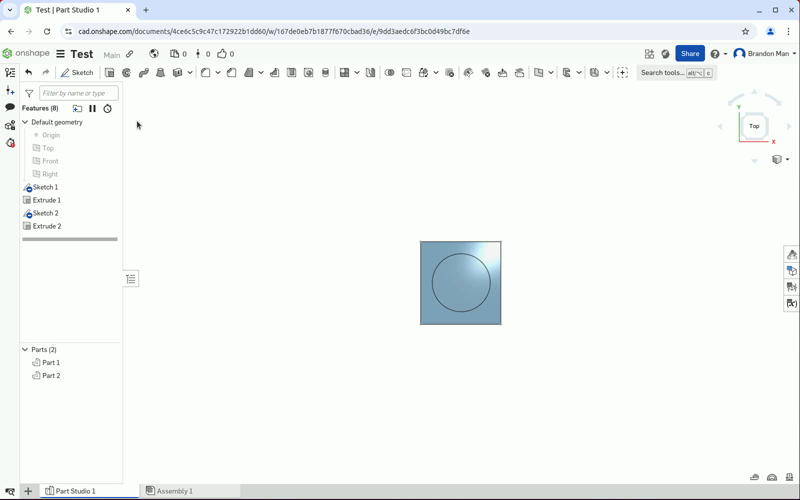
key(shift+7)
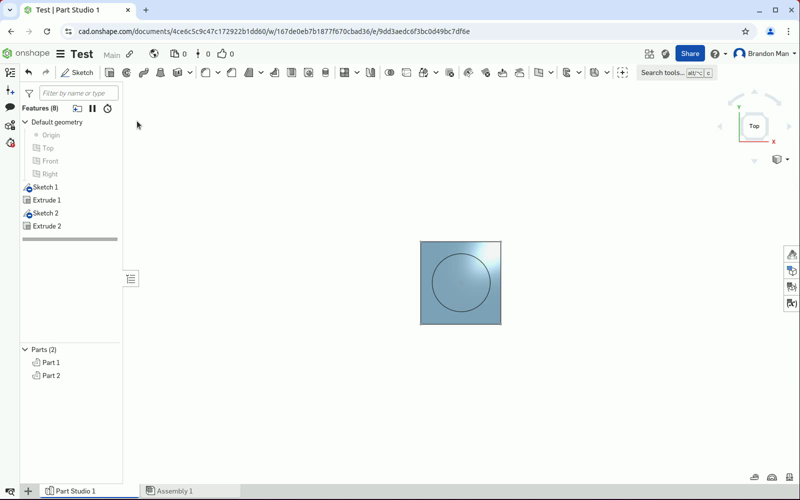
key(up, 3)
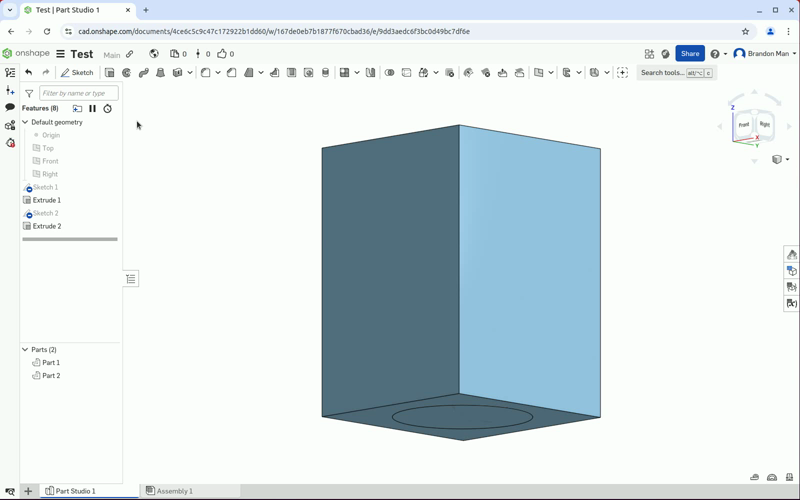
key(left, 3)
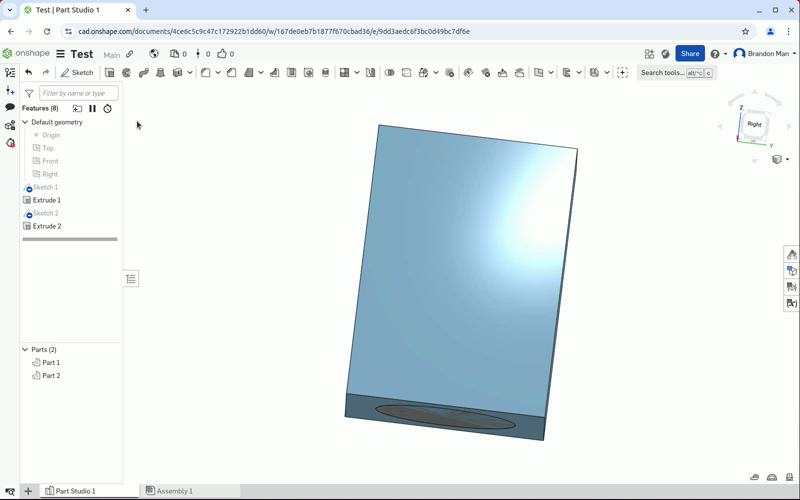
key(right, 3)
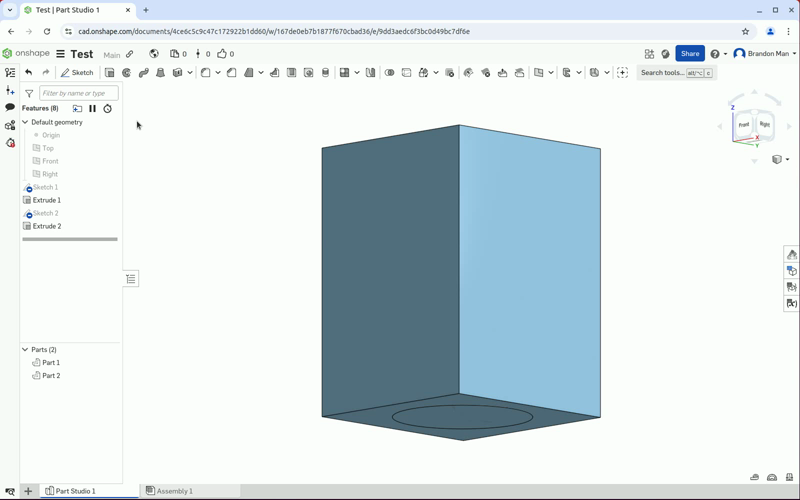
key(down, 3)
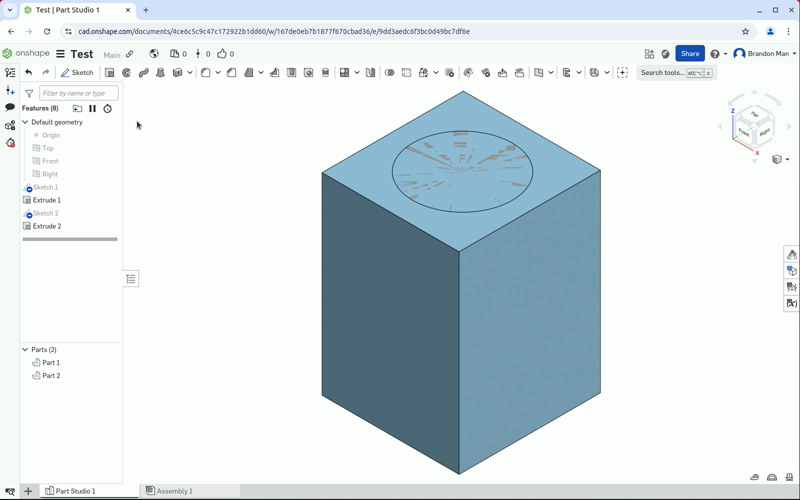
mouse_move(73, 189)
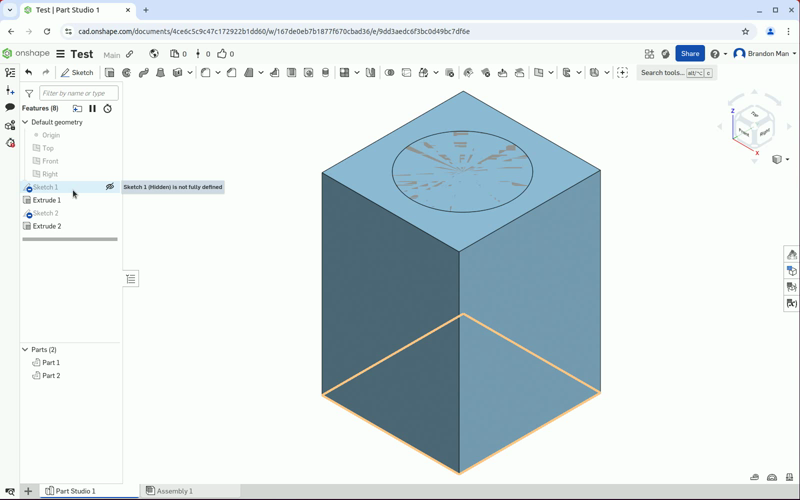
click(73, 189)